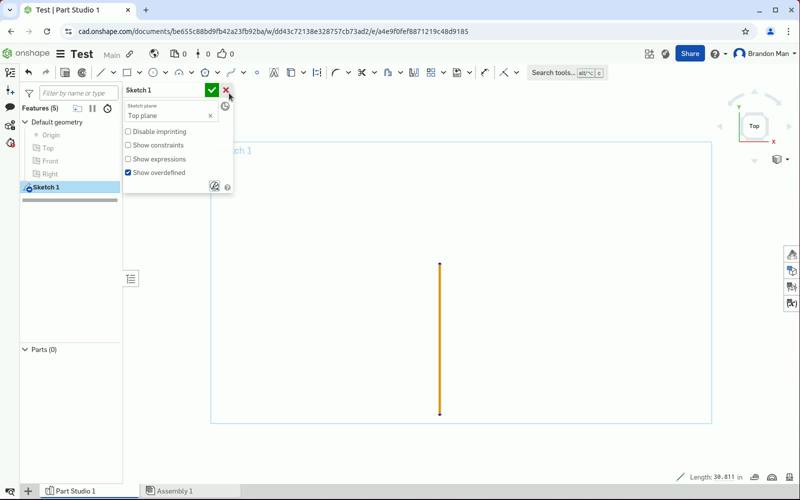
key(shift+h)
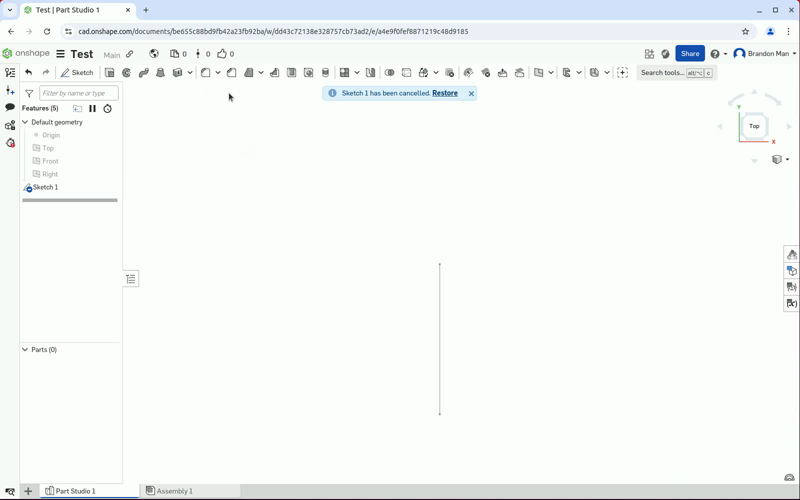
key(shift+s)
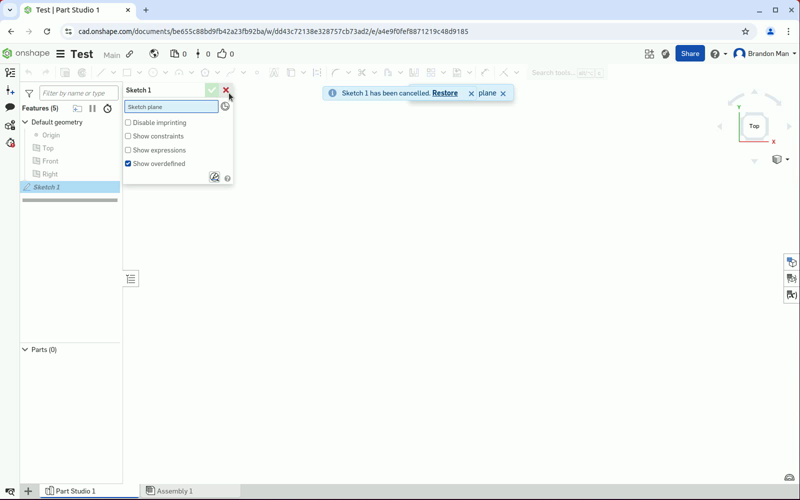
mouse_move(73, 150)
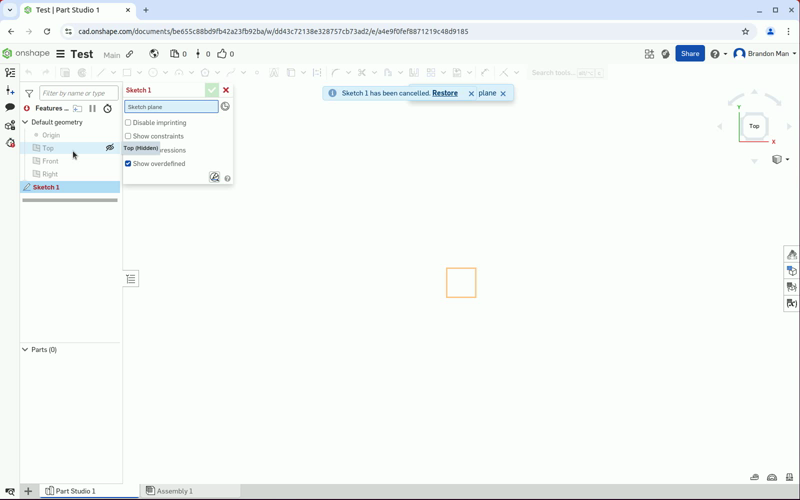
click(73, 150)
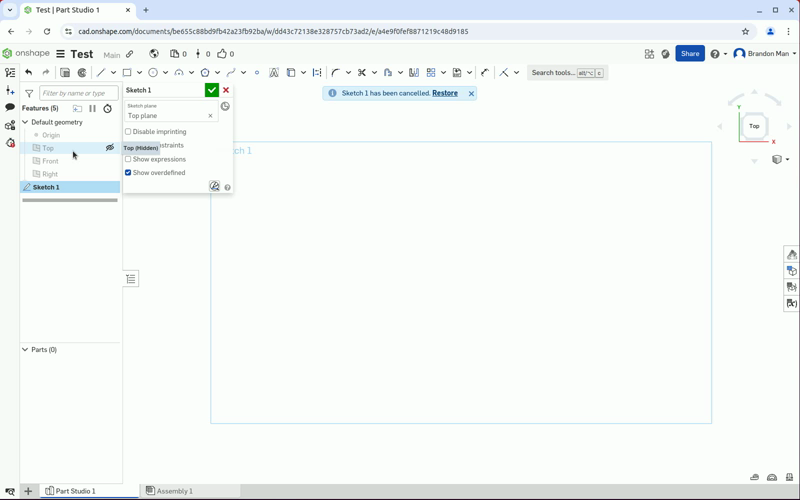
mouse_move(73, 352)
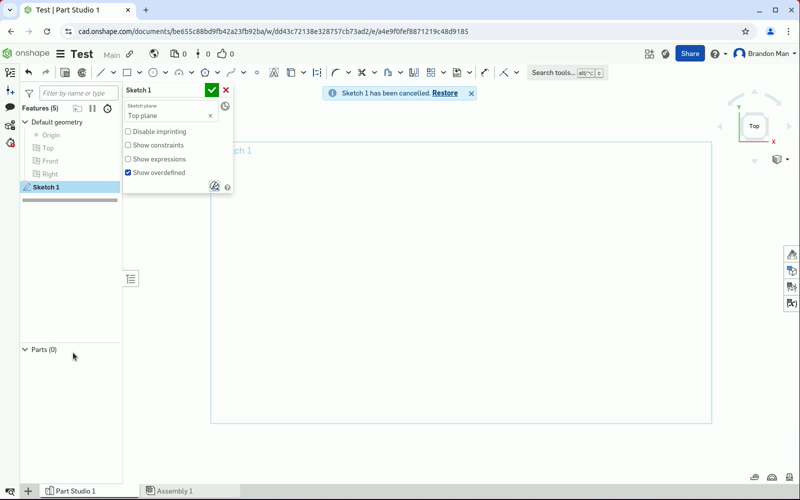
key(y)
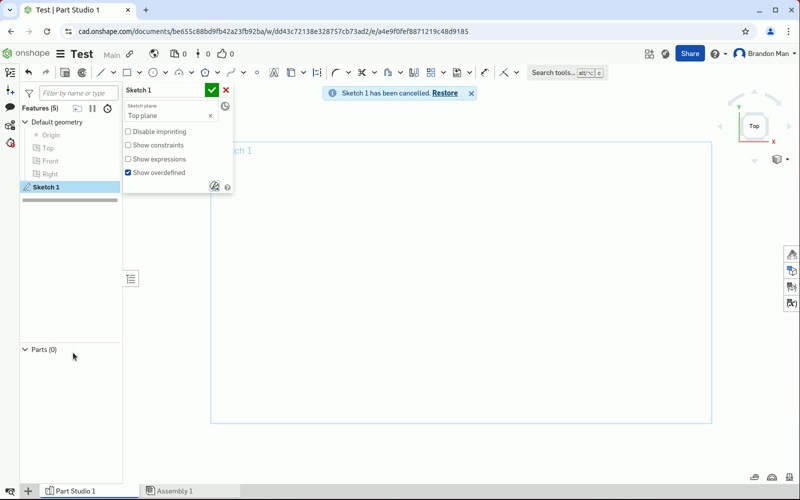
key(c)
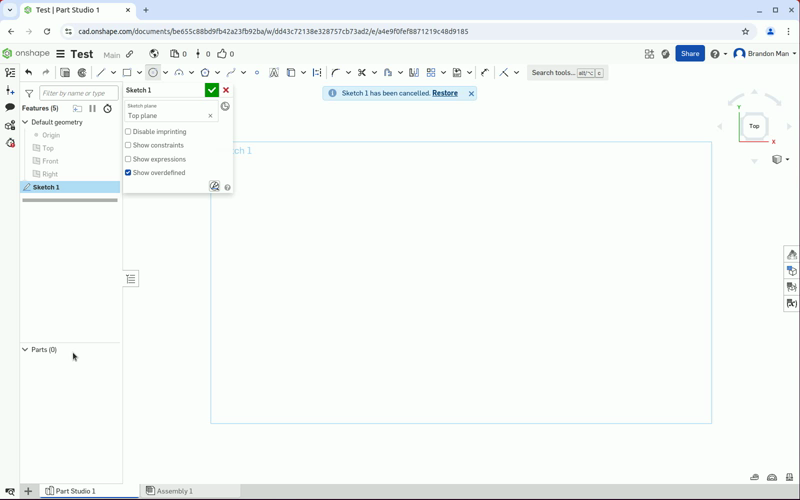
key_down(shift)
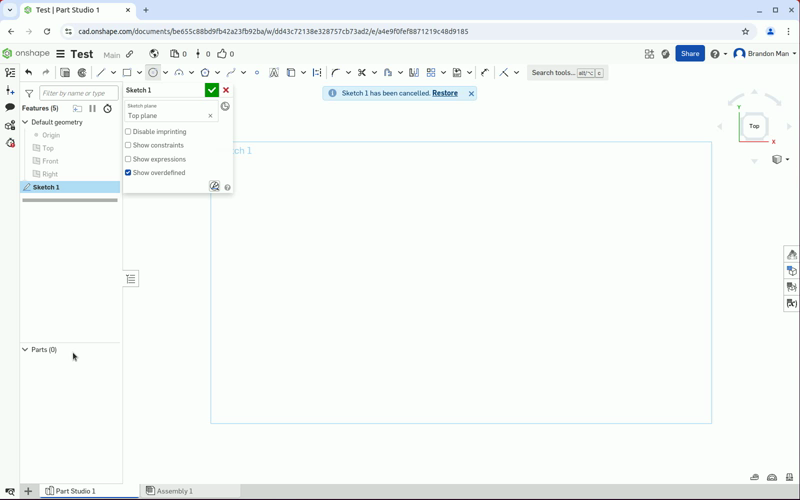
mouse_move(461, 282)
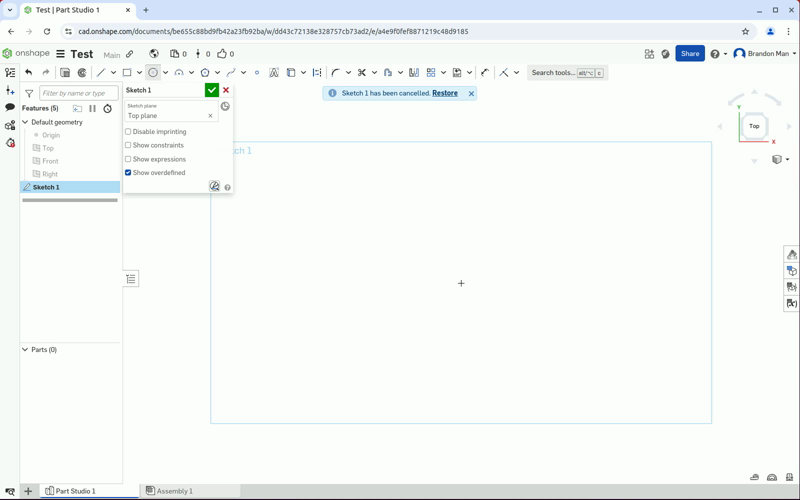
click(461, 282)
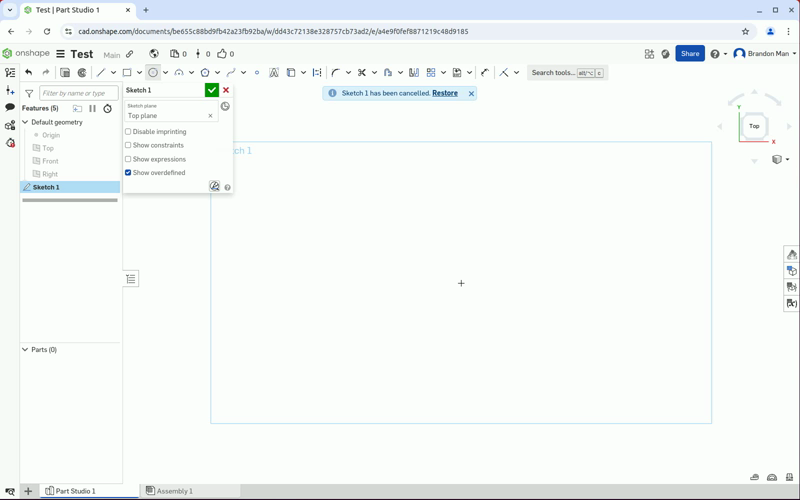
key_up(shift)
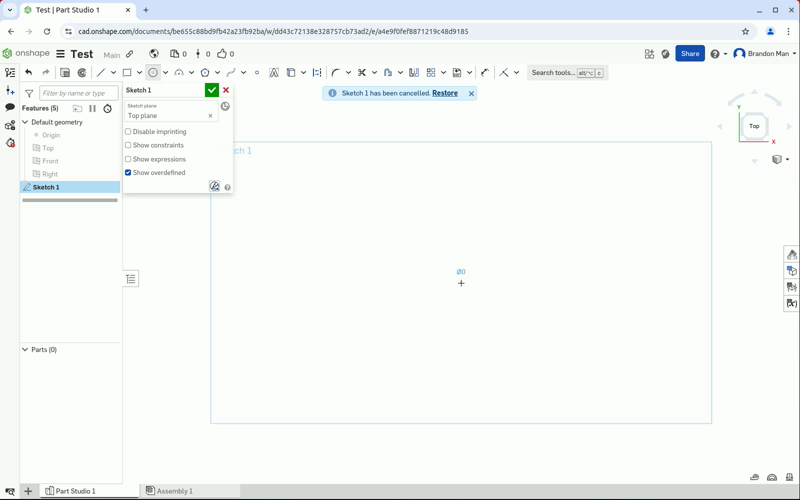
mouse_move(574, 282)
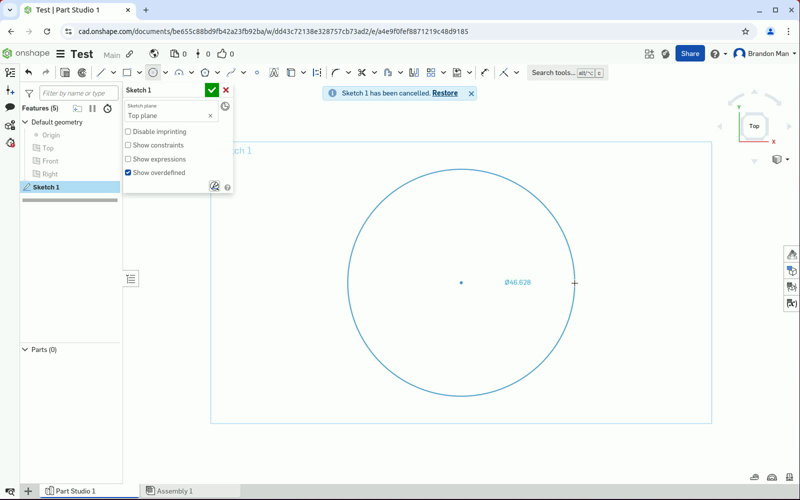
click(574, 282)
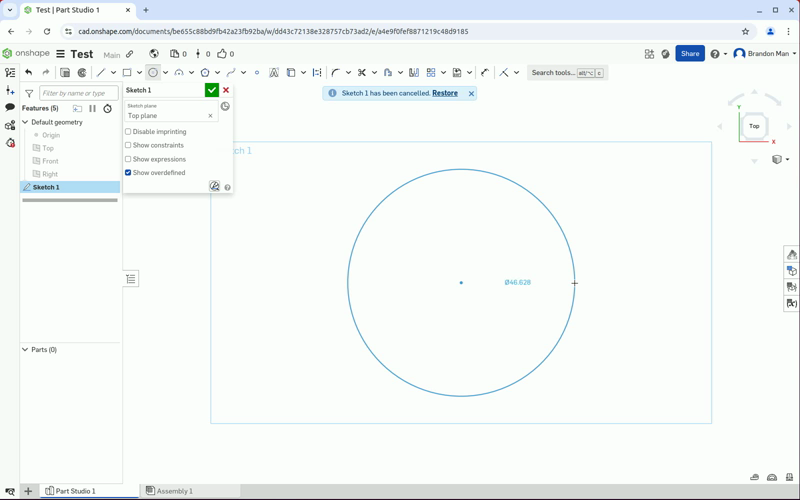
key(esc)
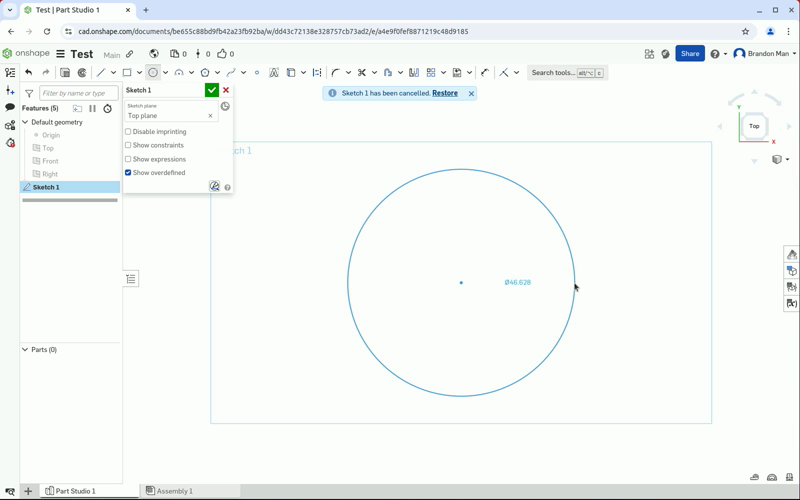
mouse_move(535, 280)
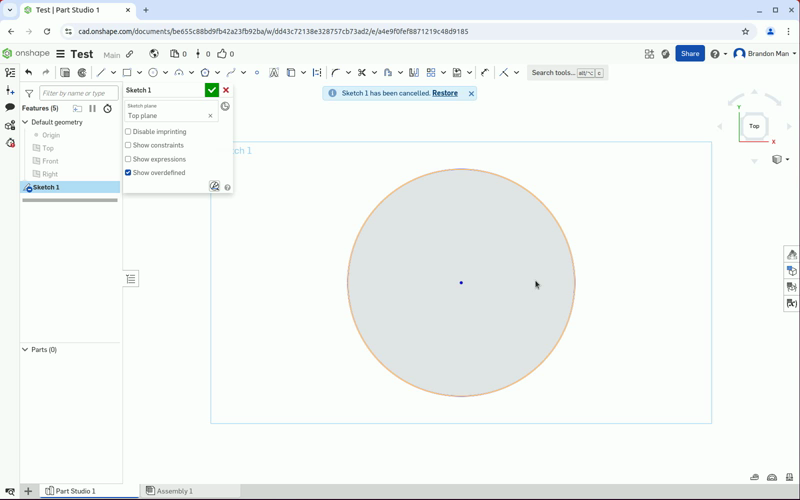
click(535, 280)
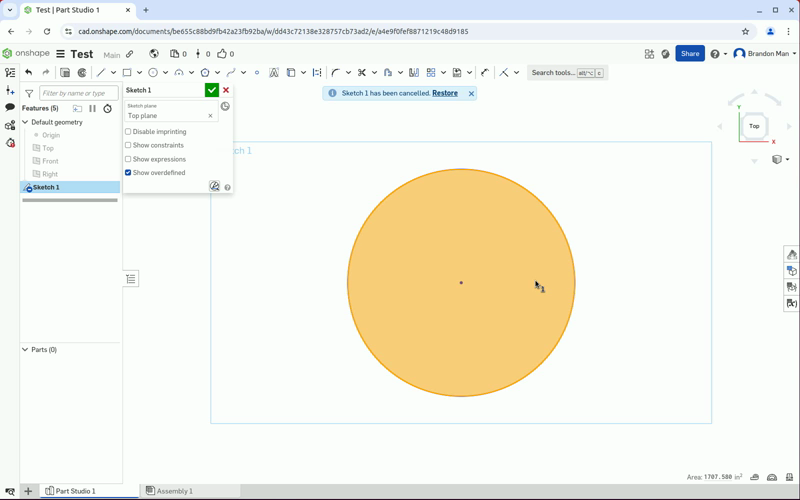
mouse_move(73, 352)
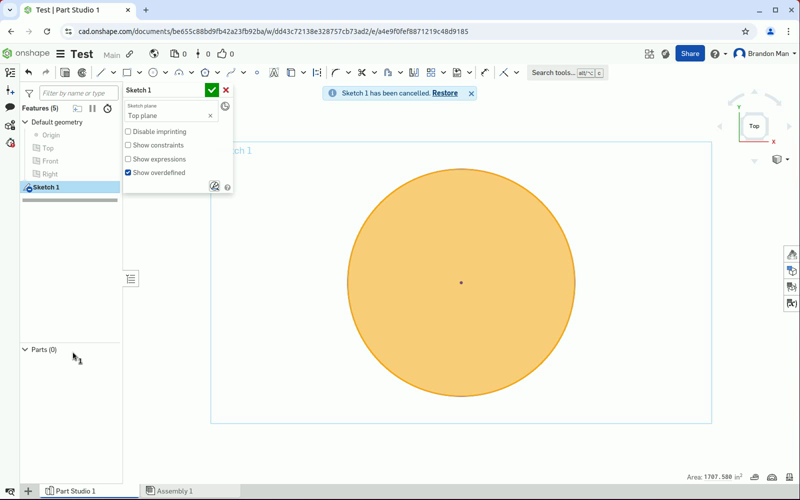
key(shift+y)
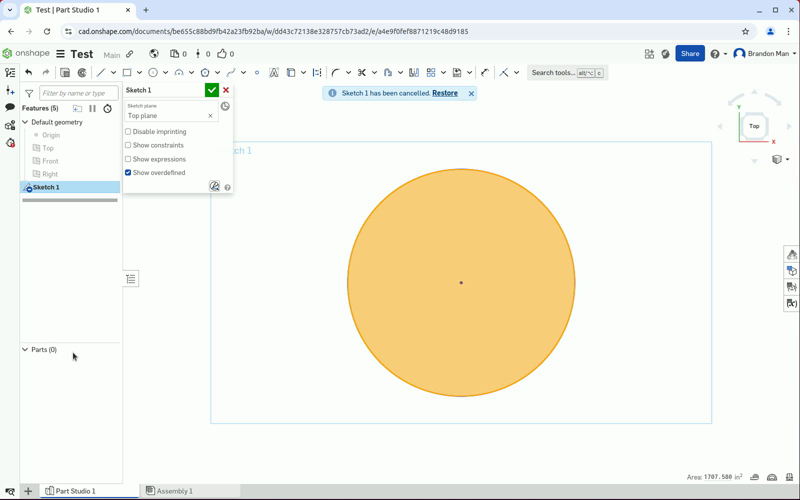
key(shift+e)
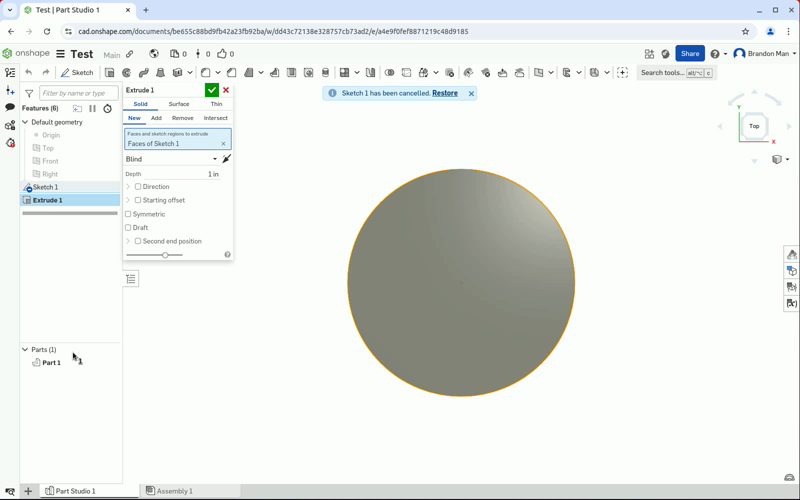
mouse_move(143, 106)
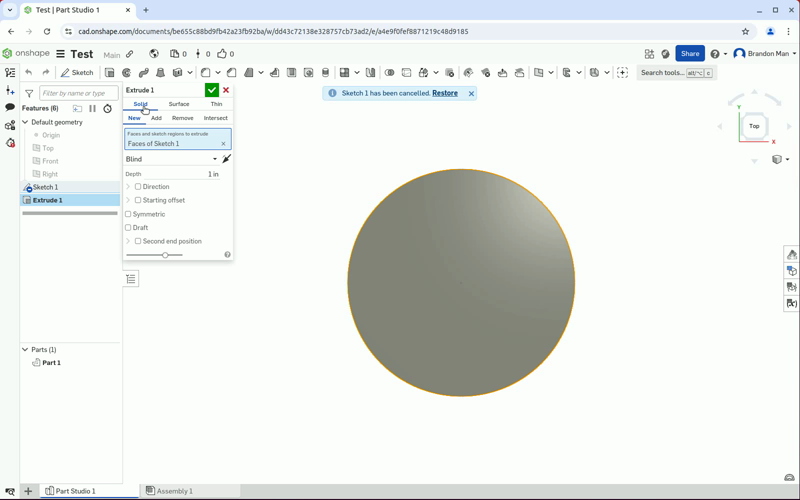
click(143, 106)
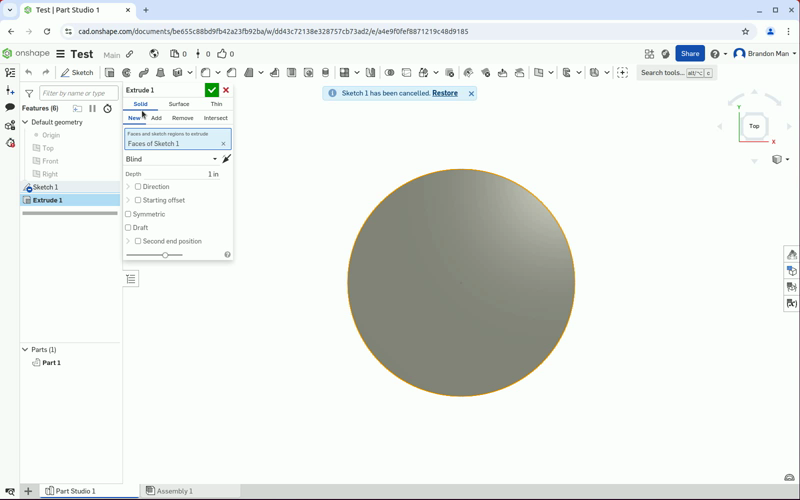
mouse_move(137, 120)
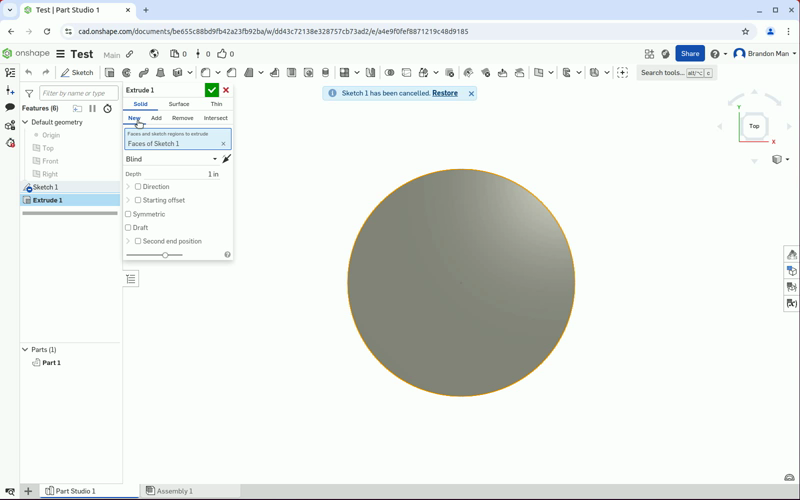
click(137, 120)
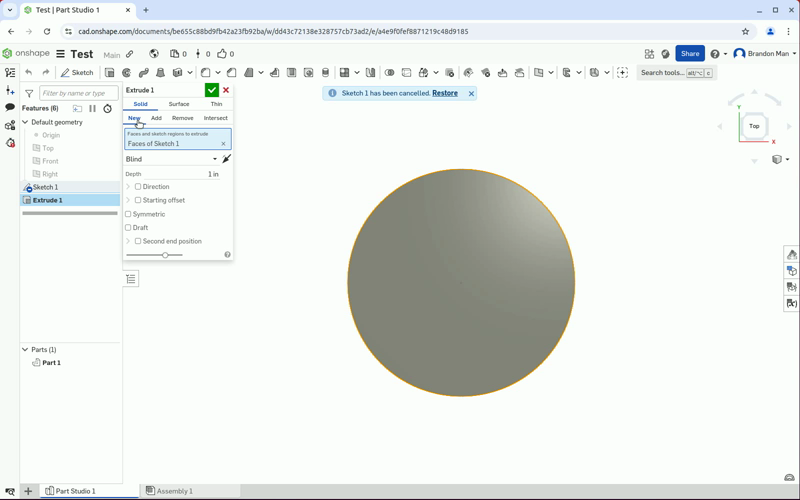
key(tab, 4)
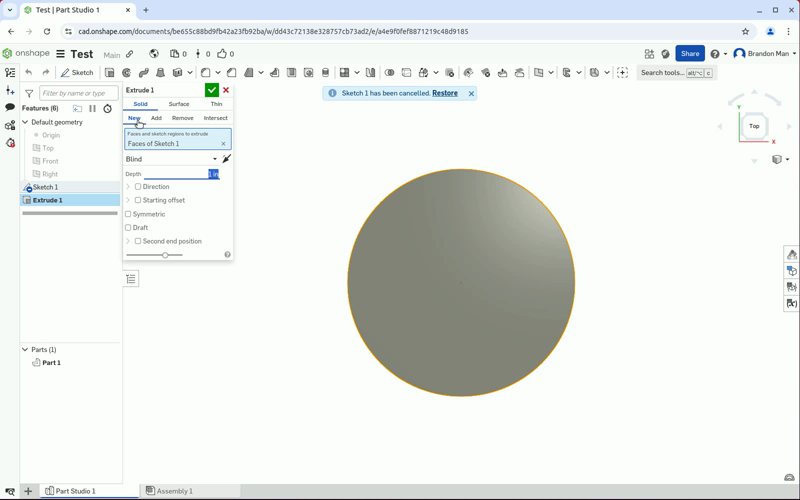
text(18.535)
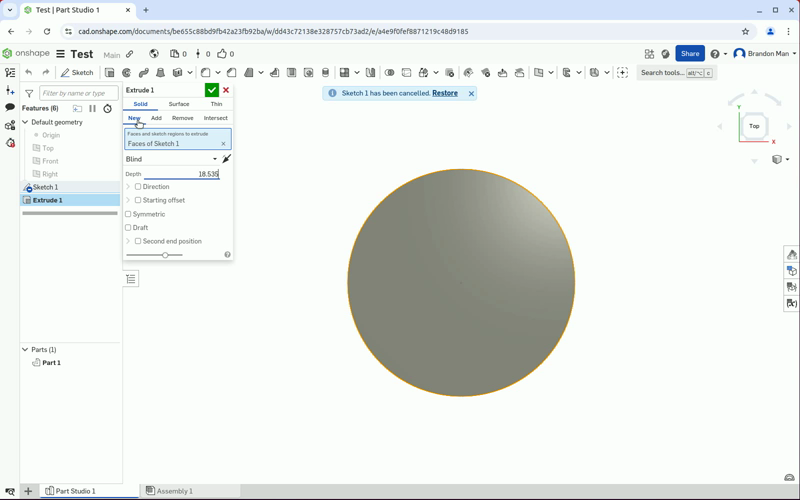
key(enter)
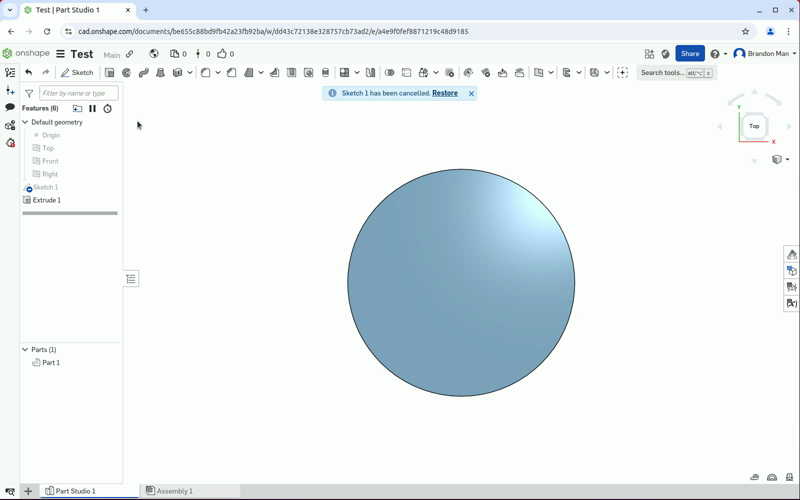
key(shift+h)
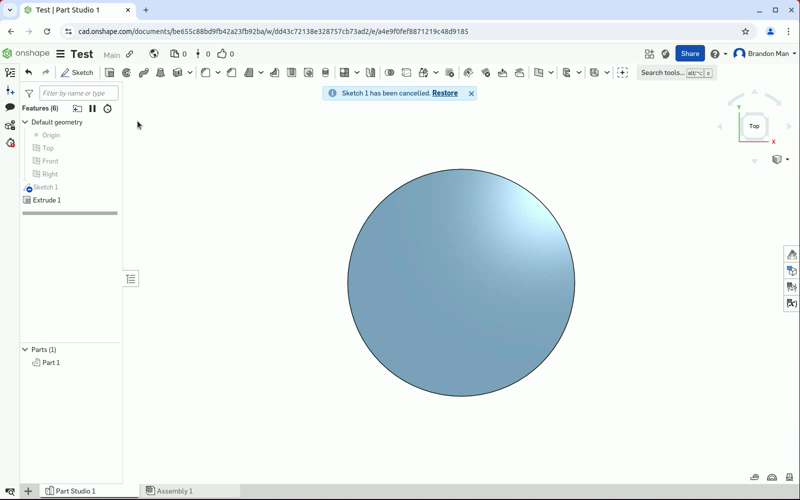
key(shift+h)
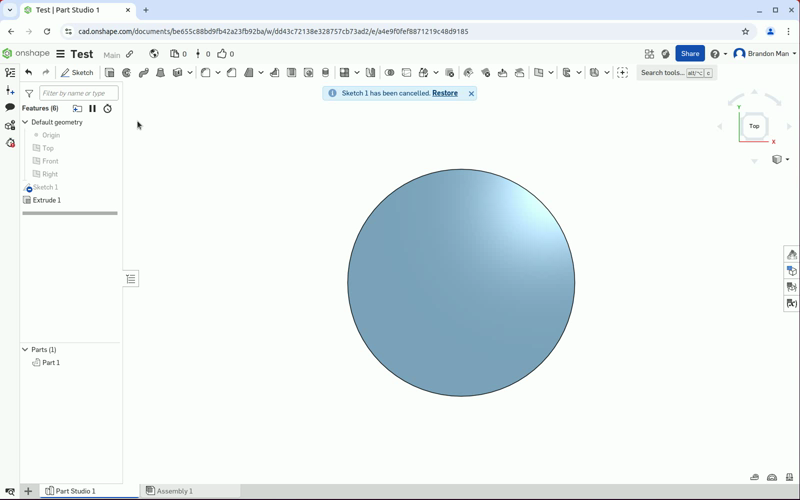
mouse_move(73, 189)
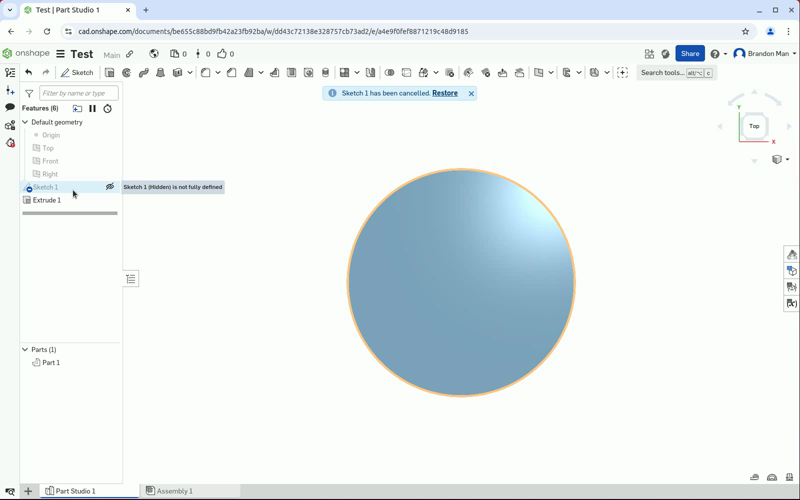
click(73, 189)
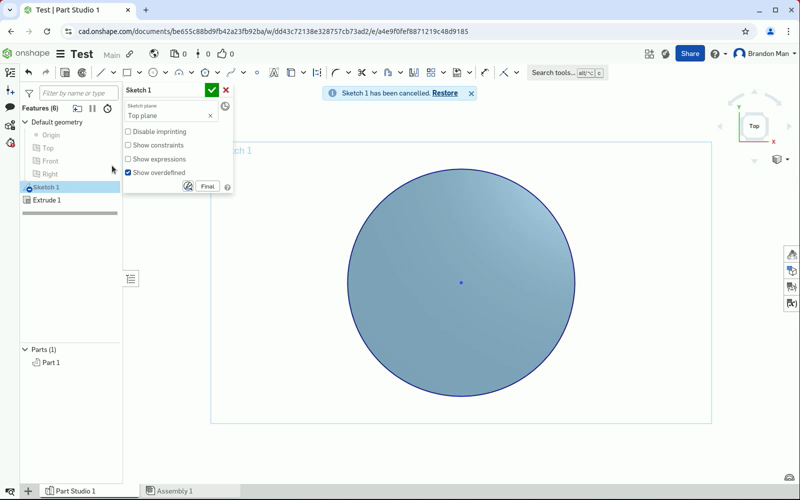
mouse_move(229, 92)
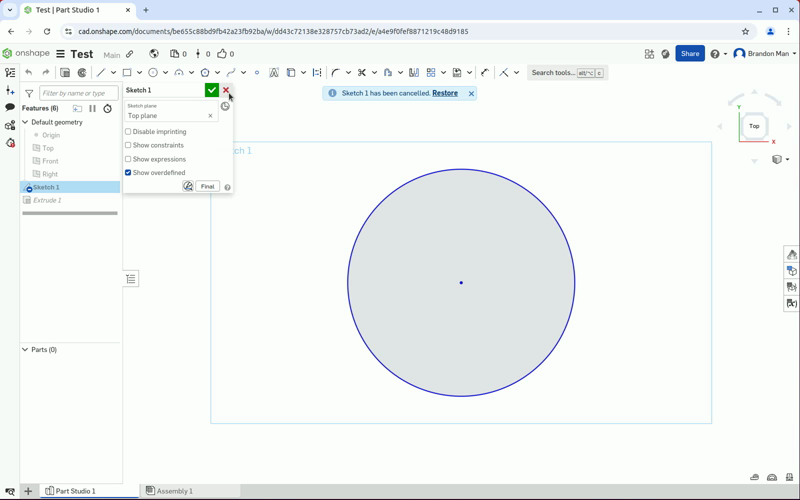
click(229, 92)
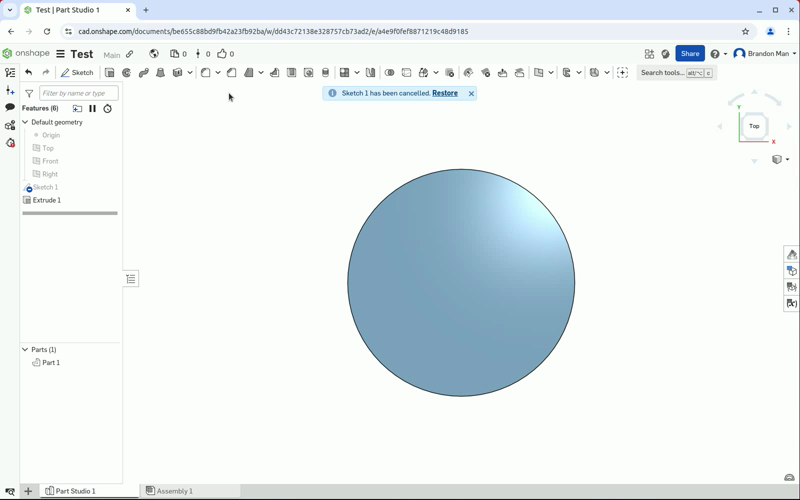
mouse_move(541, 75)
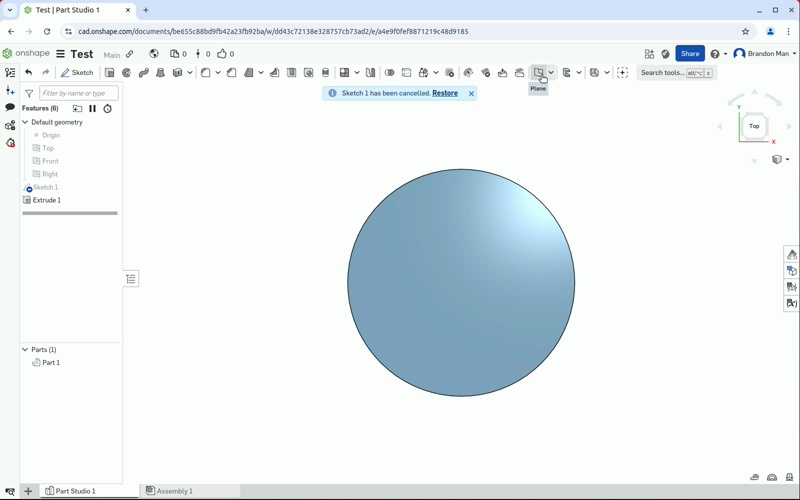
click(541, 75)
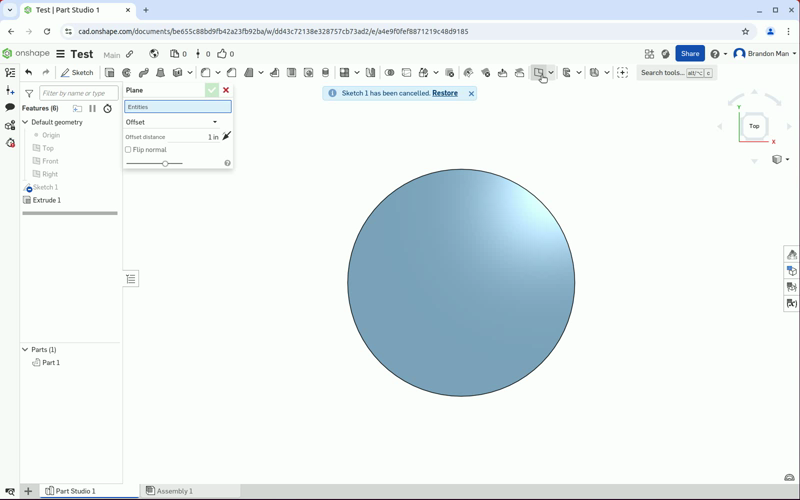
mouse_move(73, 150)
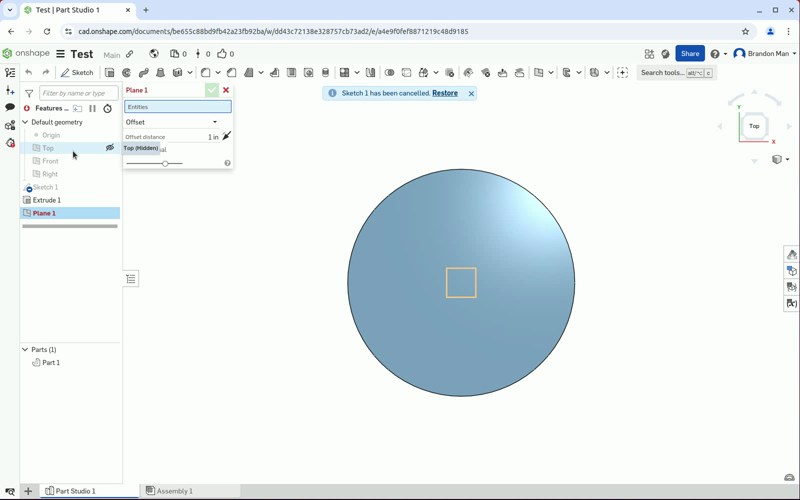
click(73, 150)
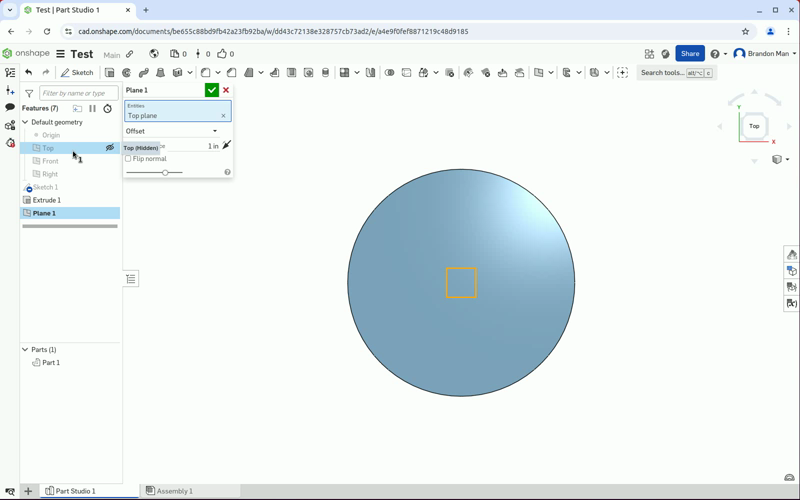
key(tab, 2)
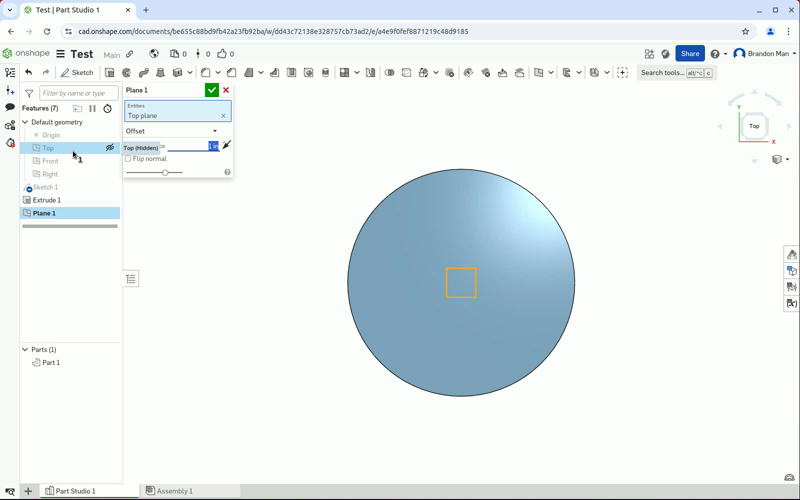
text(18.548)
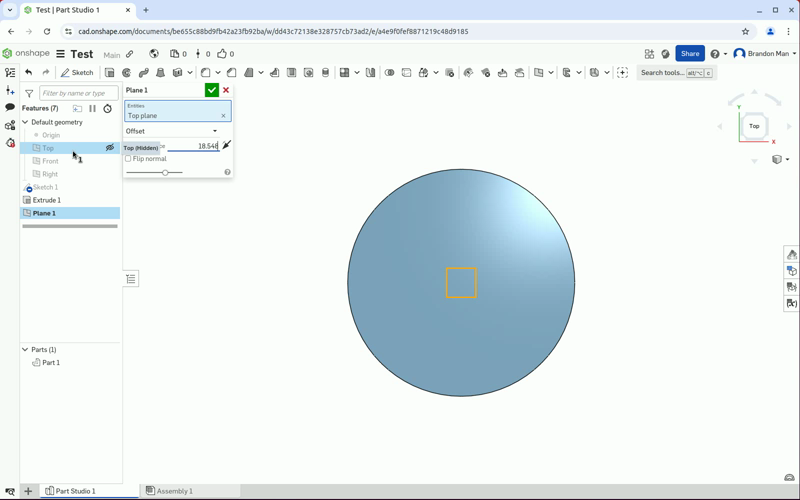
key(enter, 2)
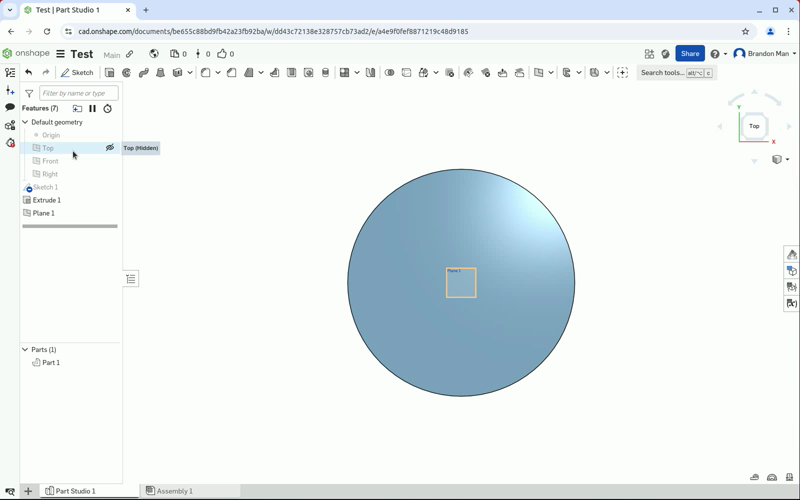
key(shift+s)
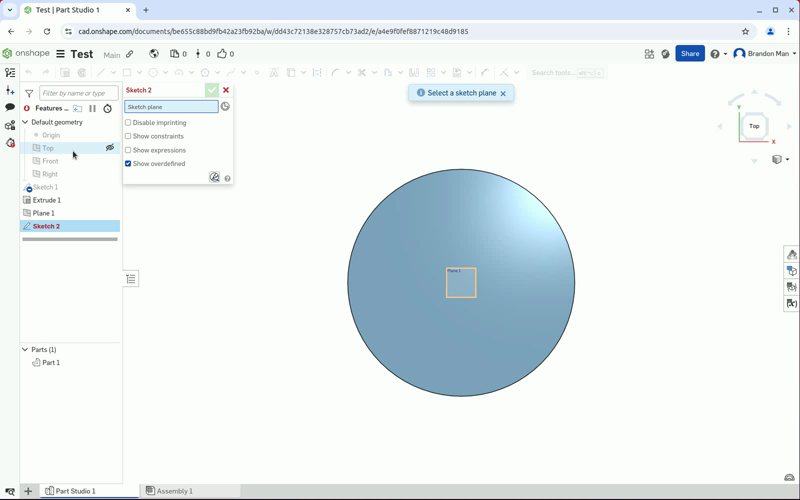
mouse_move(73, 215)
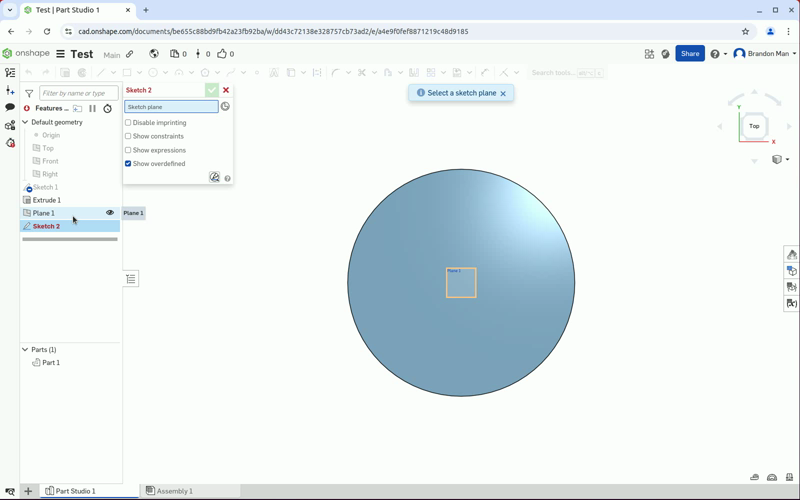
click(73, 215)
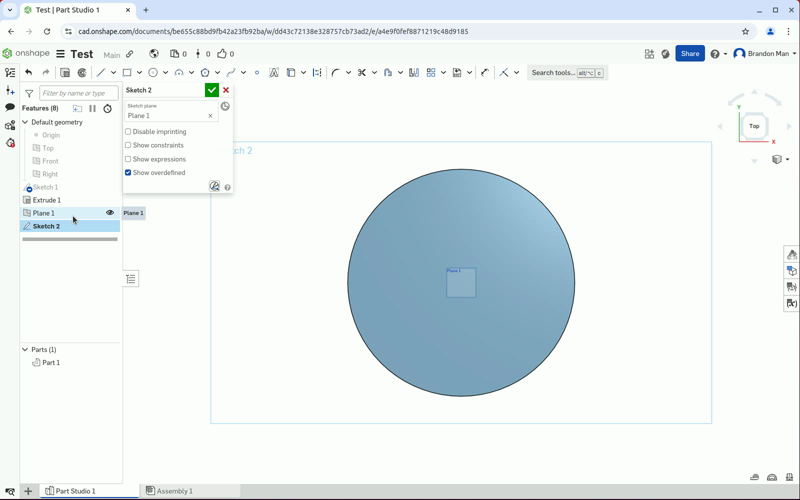
mouse_move(73, 352)
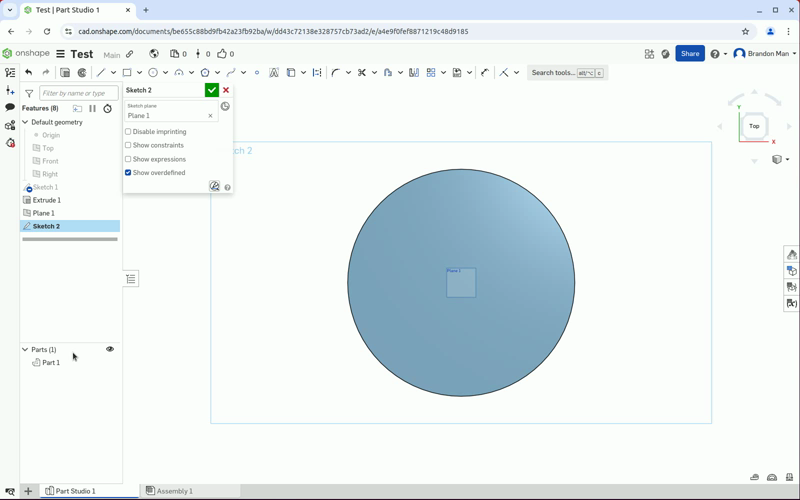
key(y)
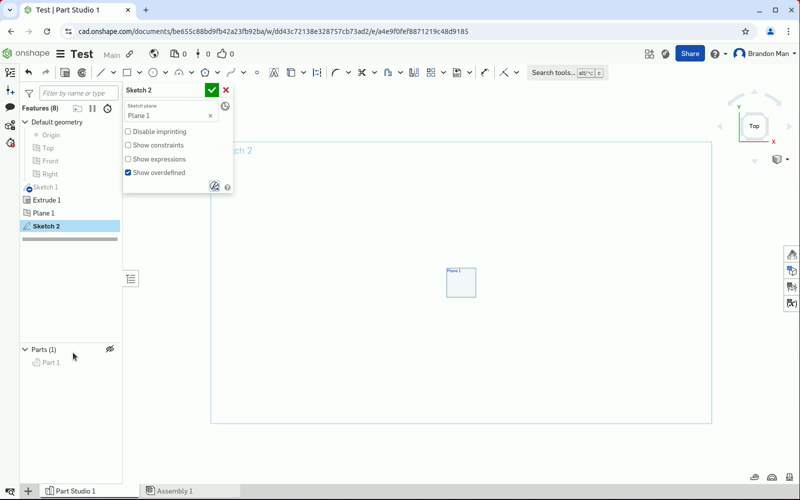
key(c)
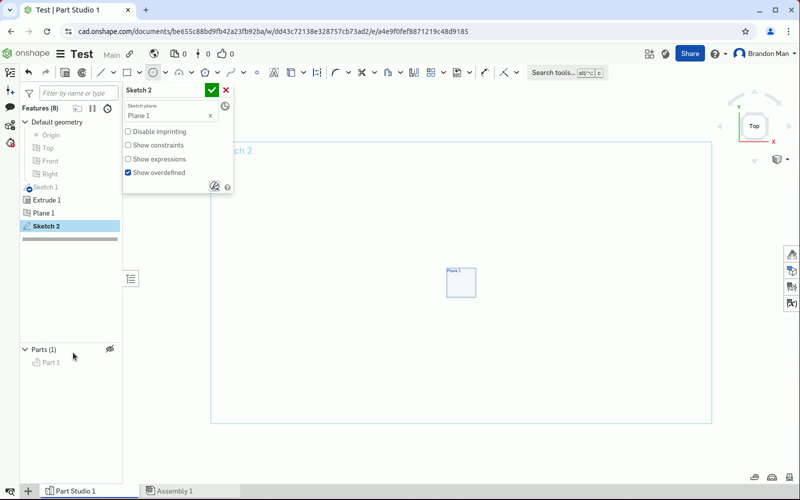
key_down(shift)
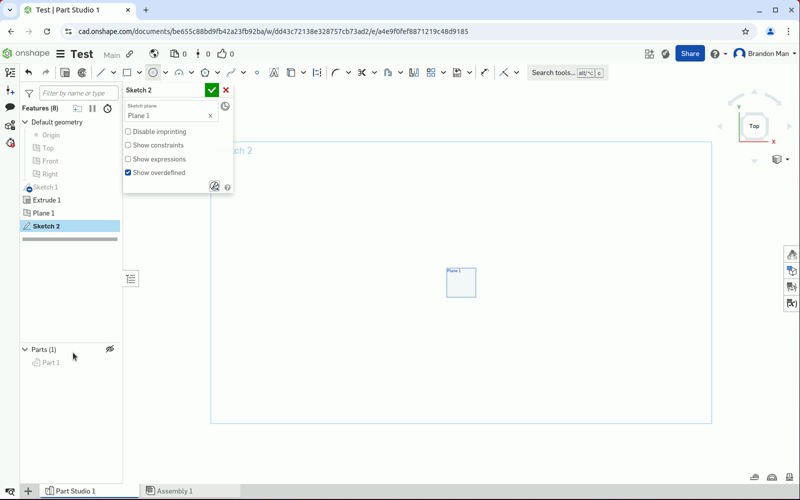
mouse_move(461, 282)
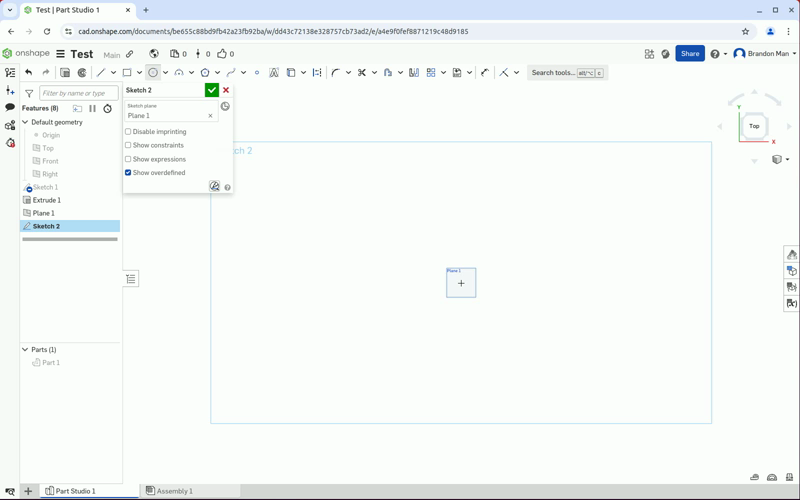
click(461, 282)
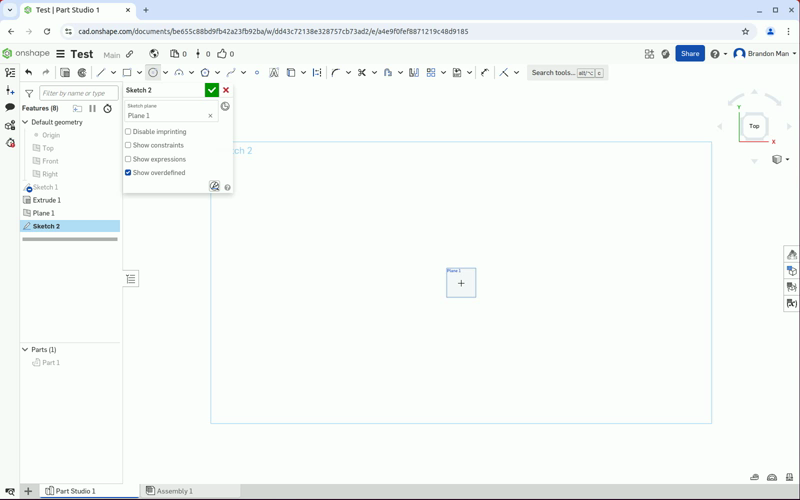
key_up(shift)
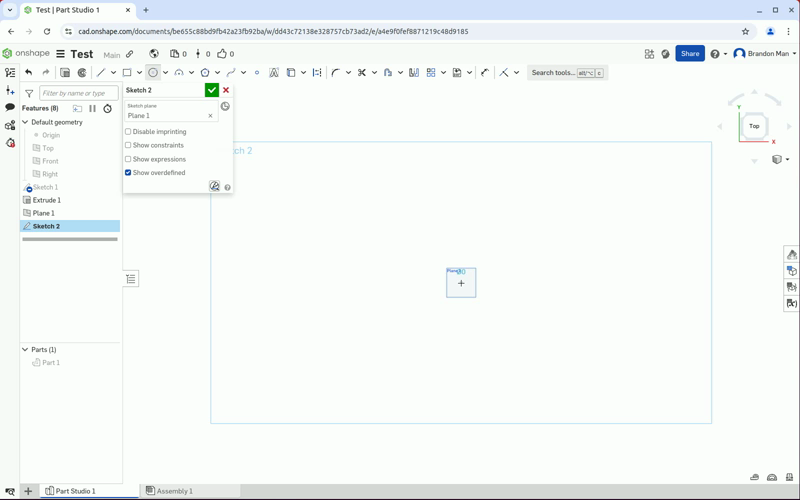
mouse_move(525, 282)
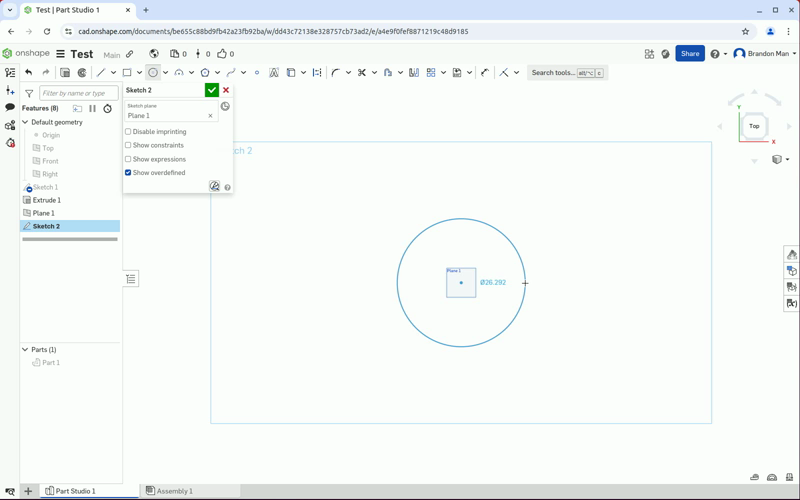
click(525, 282)
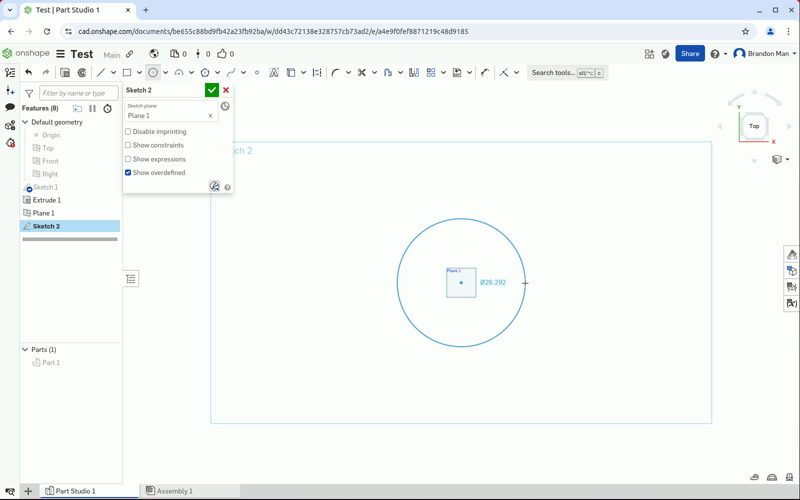
key(esc)
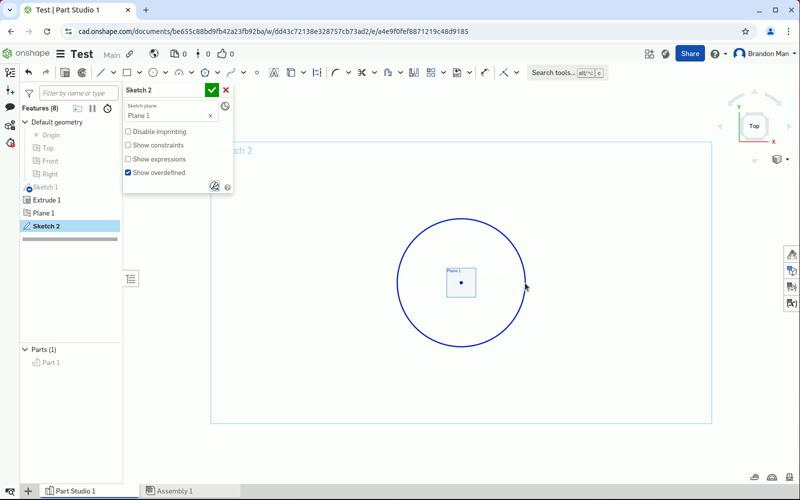
mouse_move(449, 332)
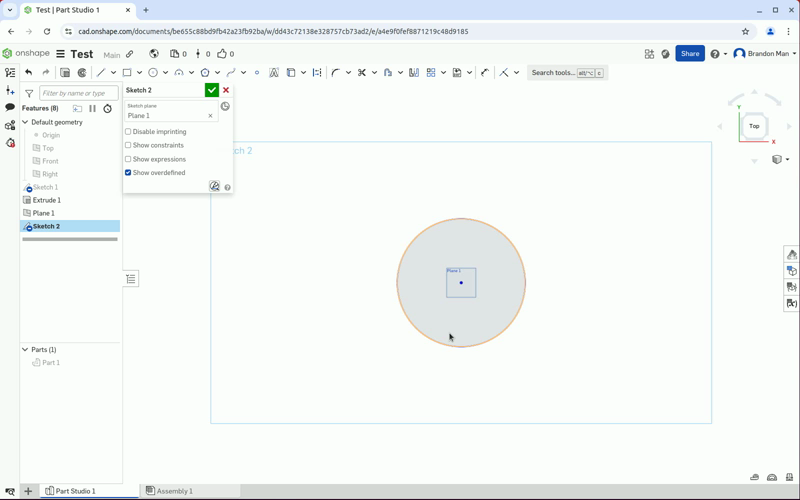
click(449, 332)
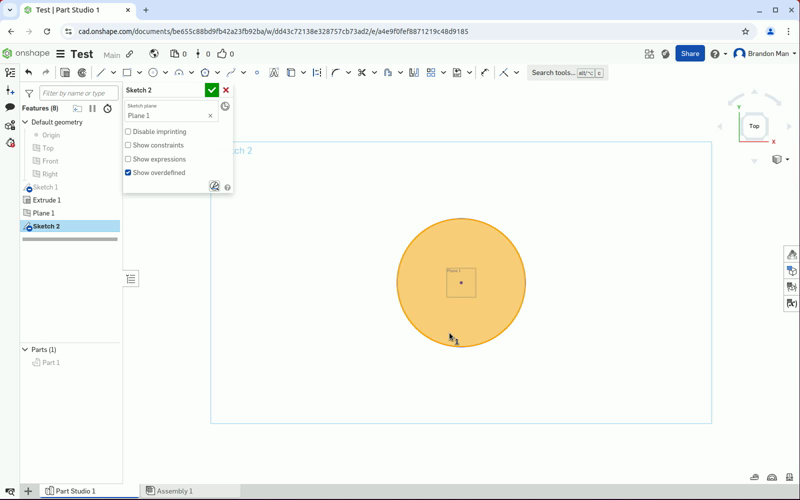
mouse_move(73, 352)
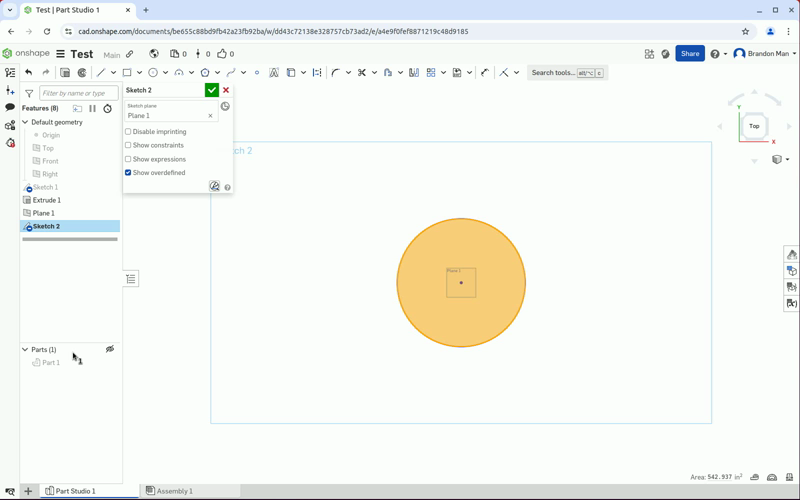
key(shift+y)
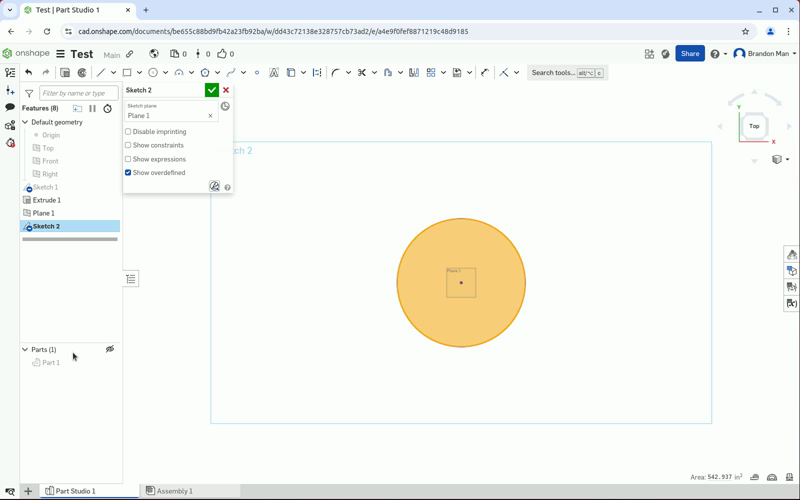
key(shift+e)
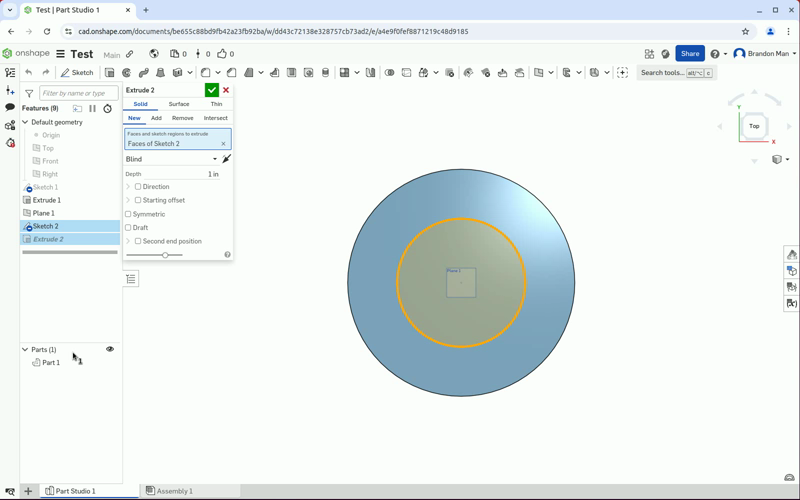
mouse_move(143, 106)
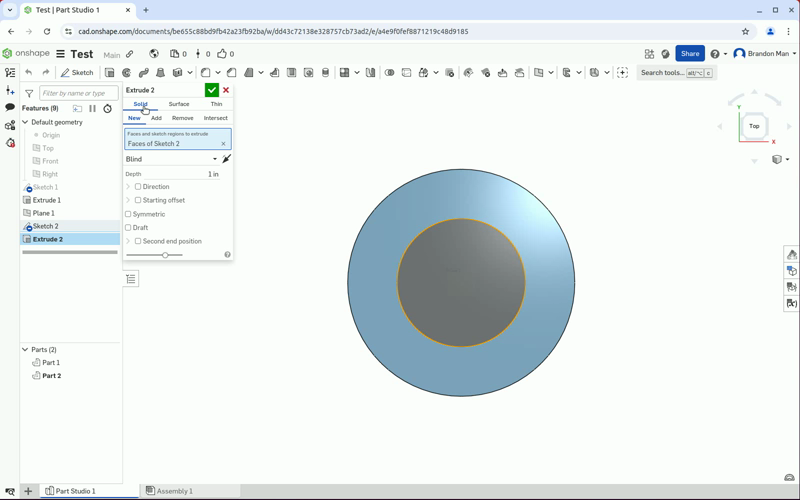
click(143, 106)
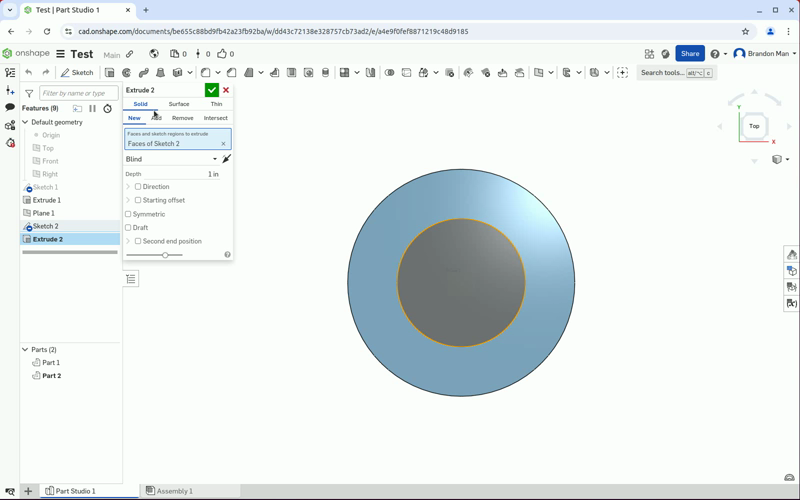
mouse_move(186, 120)
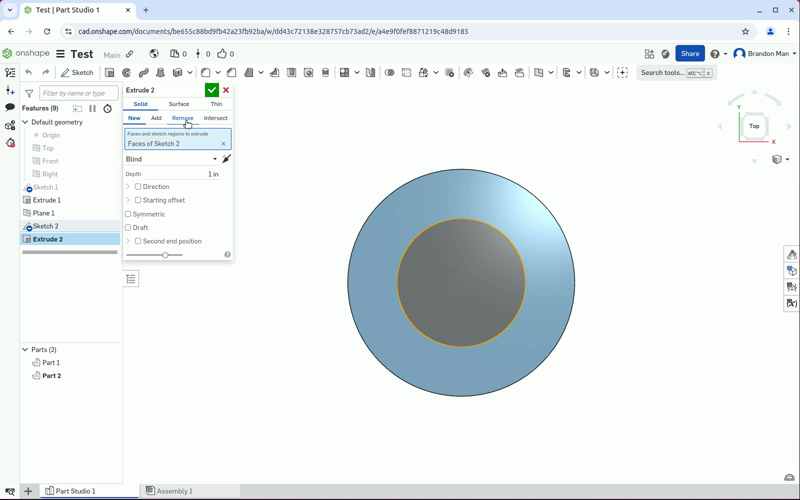
click(186, 120)
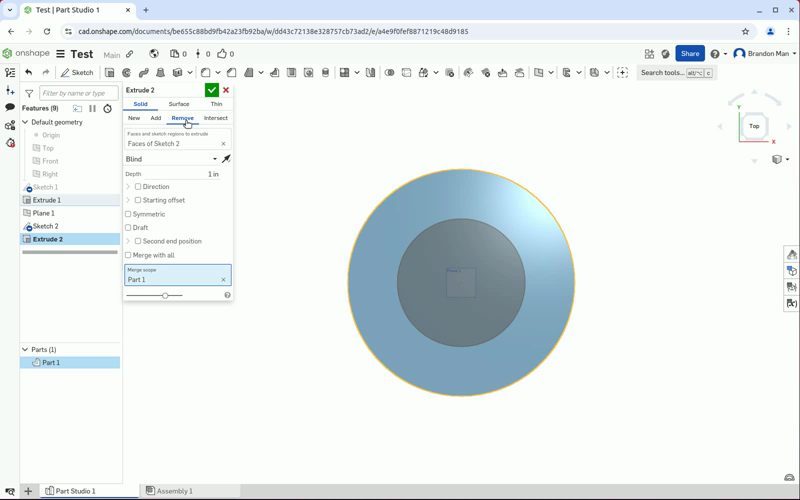
key(tab, 4)
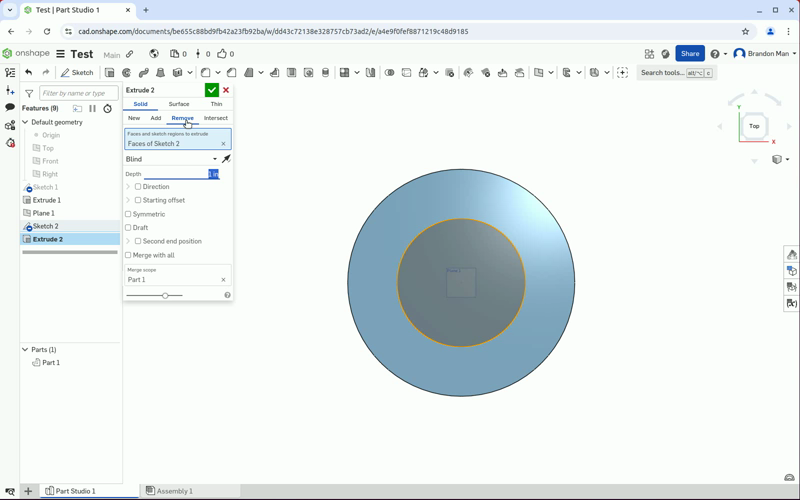
text(18.535)
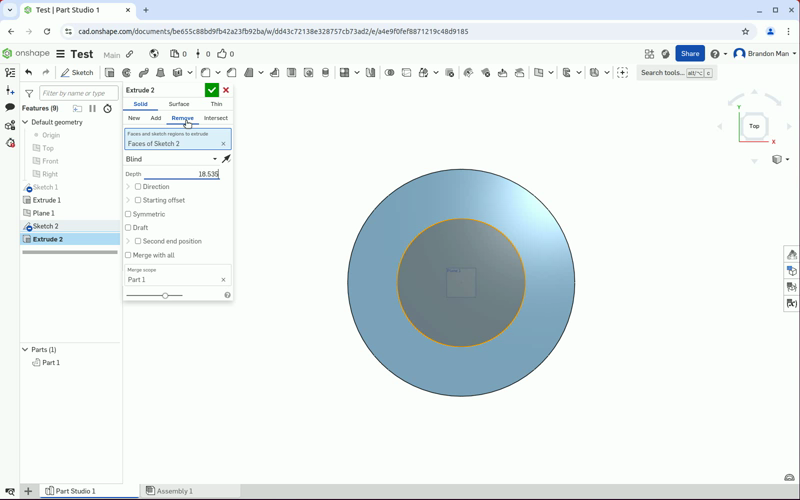
key(tab, 6)
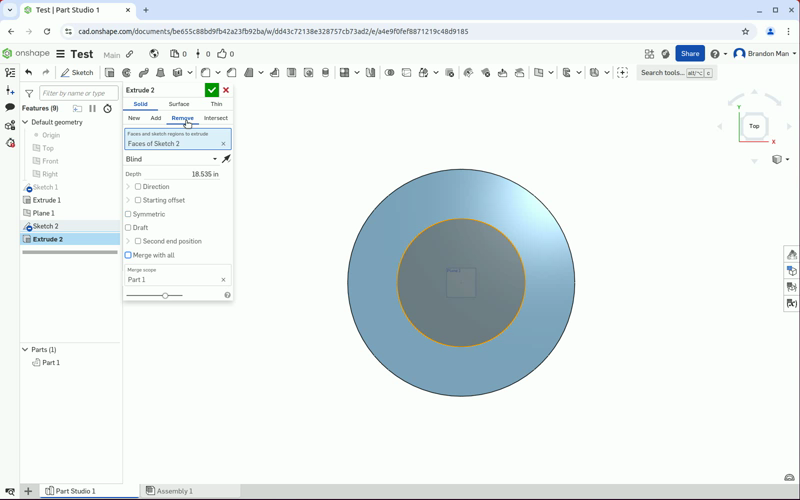
key(space)
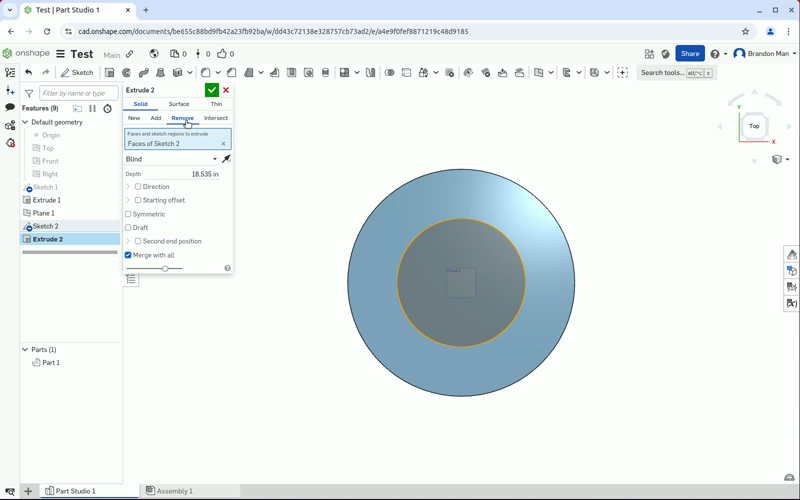
key(enter)
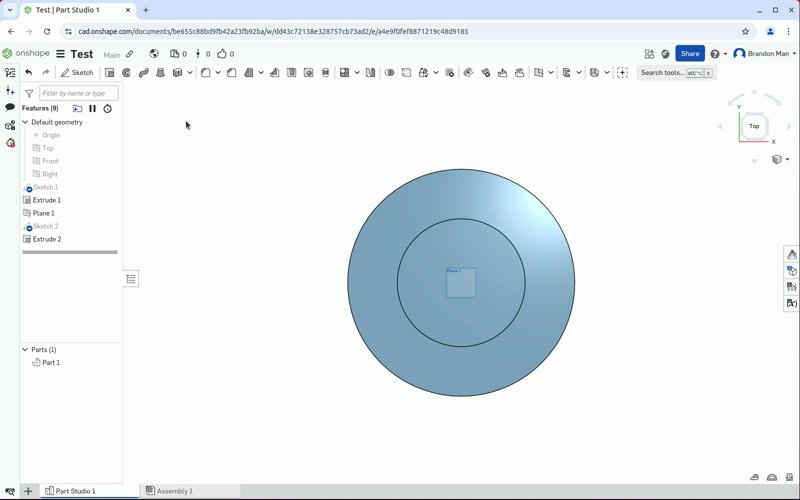
key(shift+h)
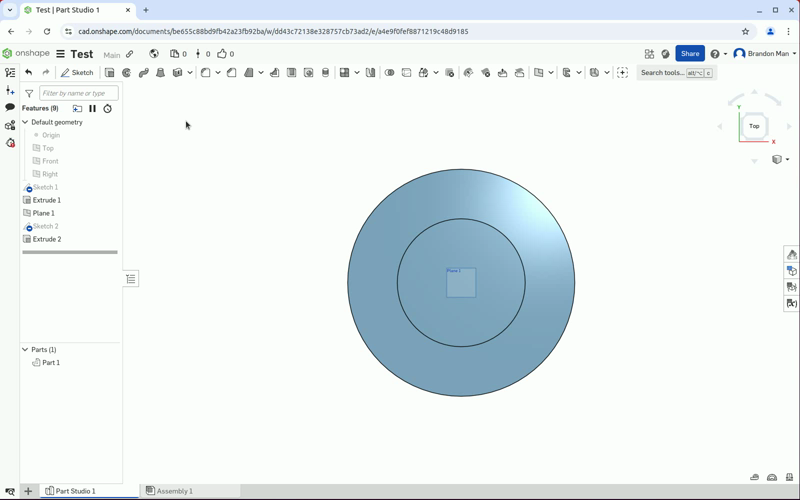
key(shift+h)
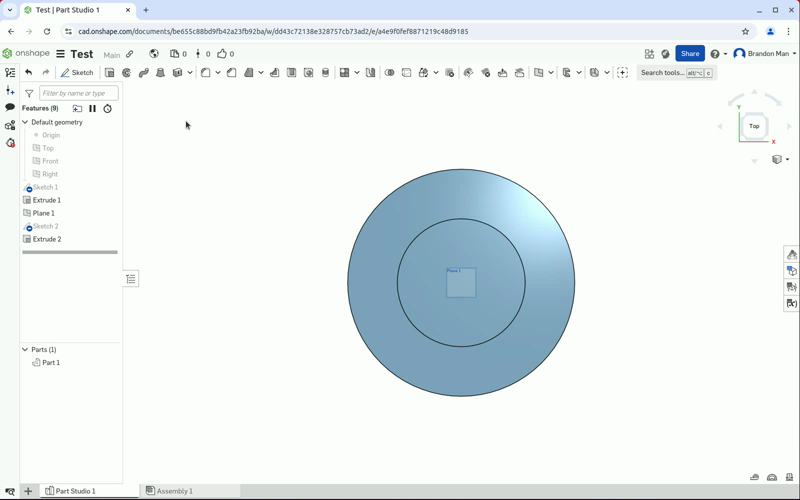
key(shift+7)
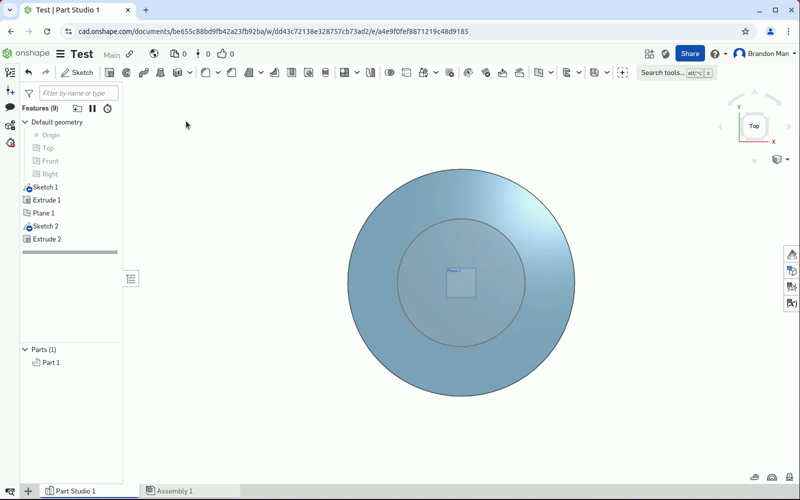
key(up, 3)
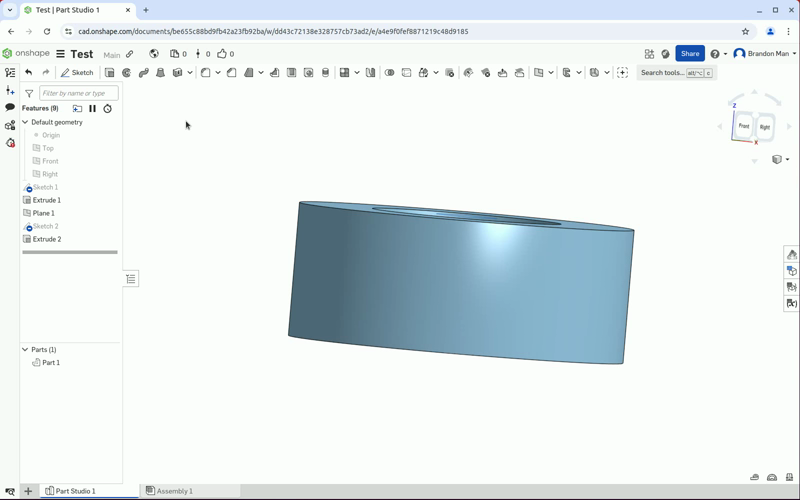
key(left, 3)
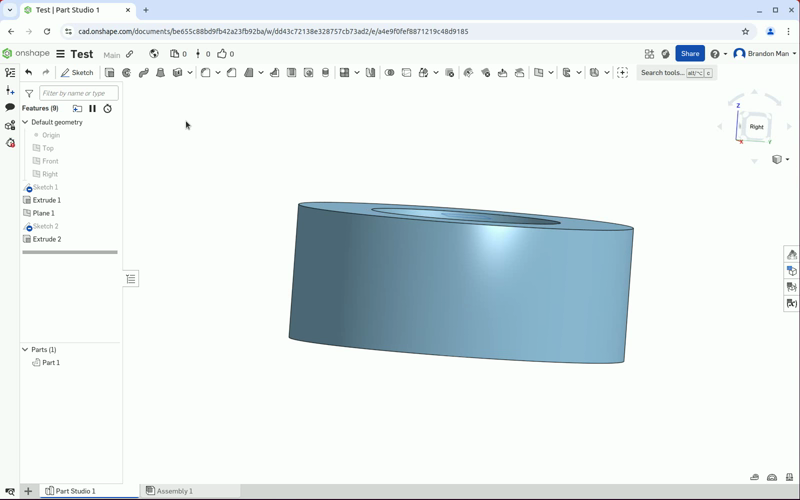
key(right, 3)
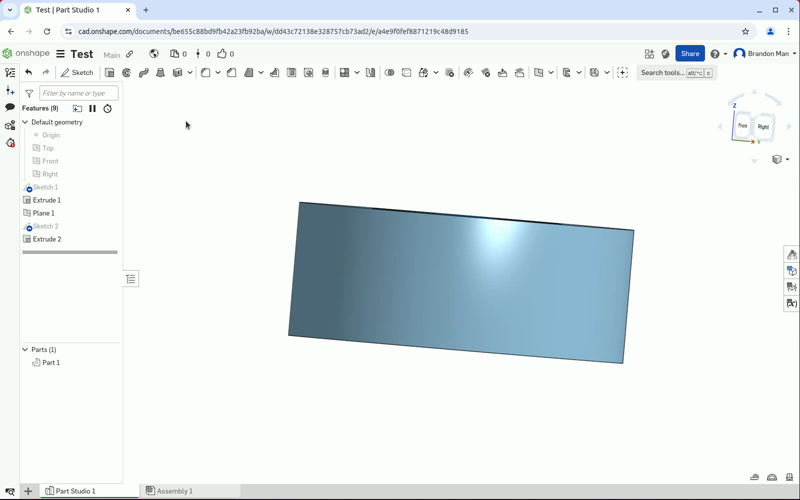
key(down, 3)
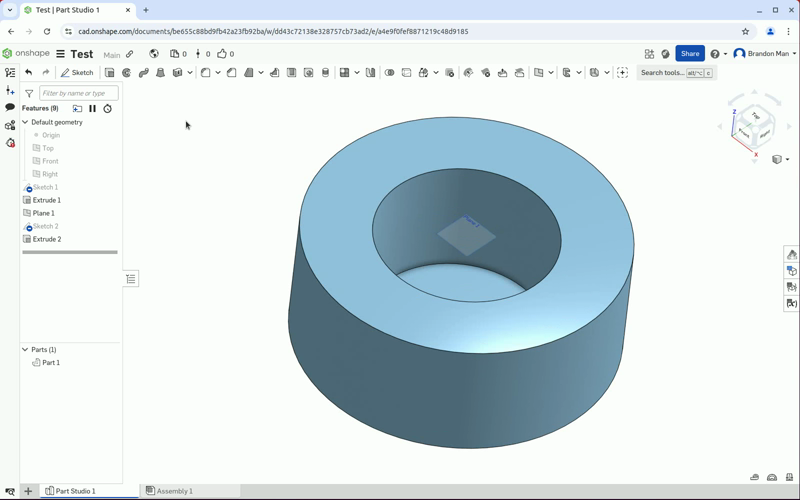
mouse_move(73, 189)
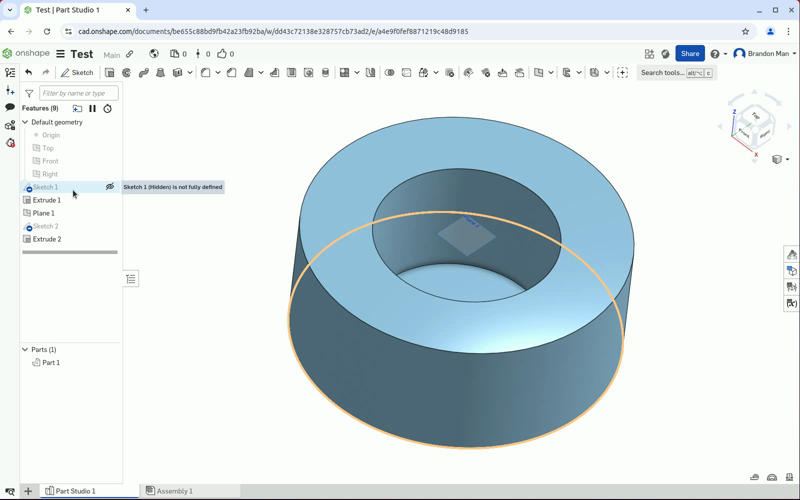
click(73, 189)